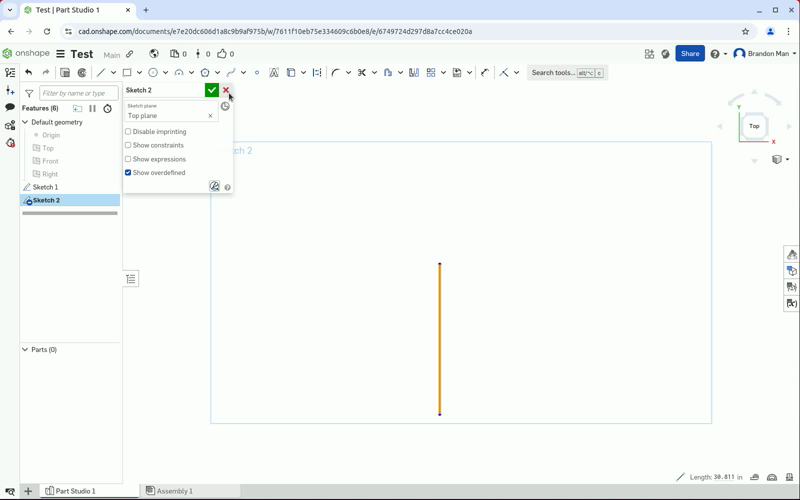
key(shift+h)
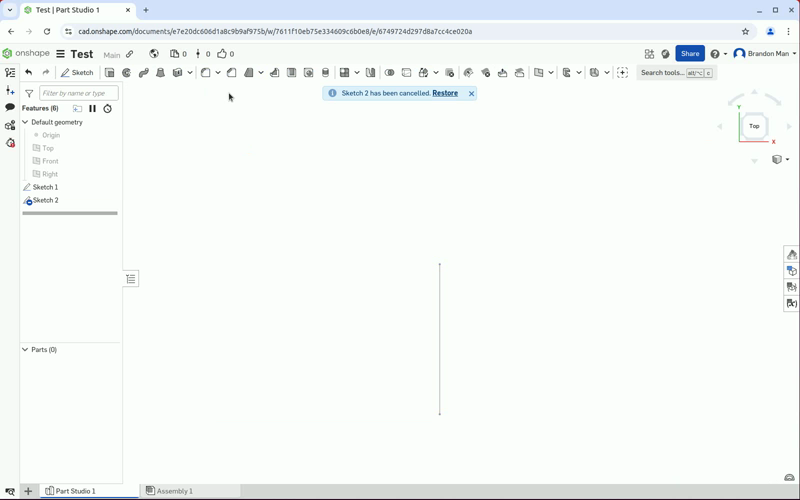
key(shift+s)
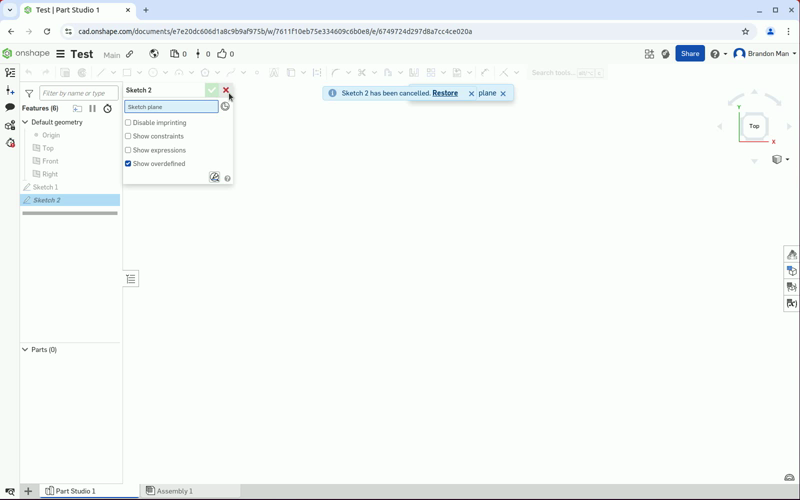
mouse_move(73, 150)
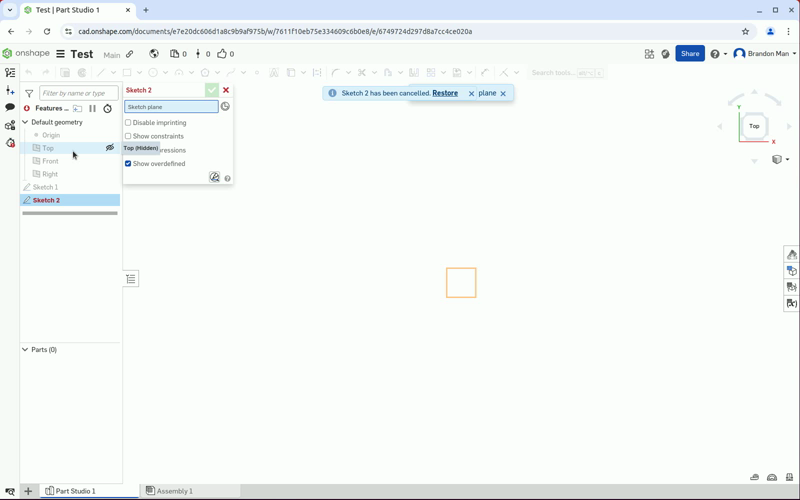
click(73, 150)
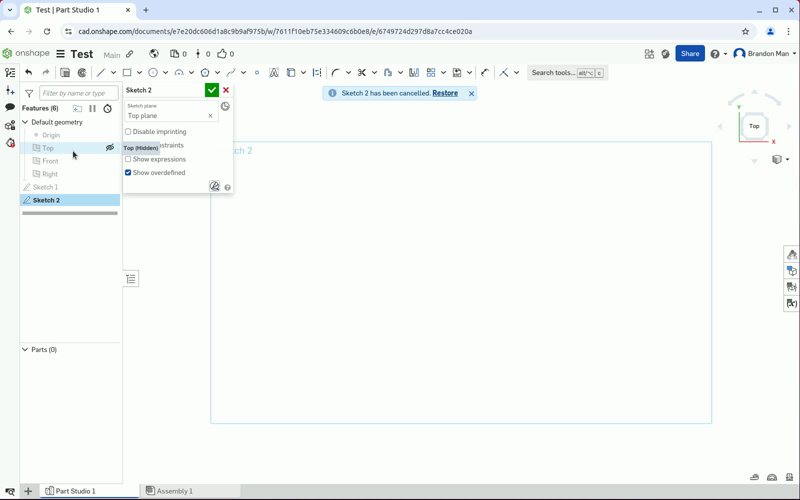
mouse_move(73, 352)
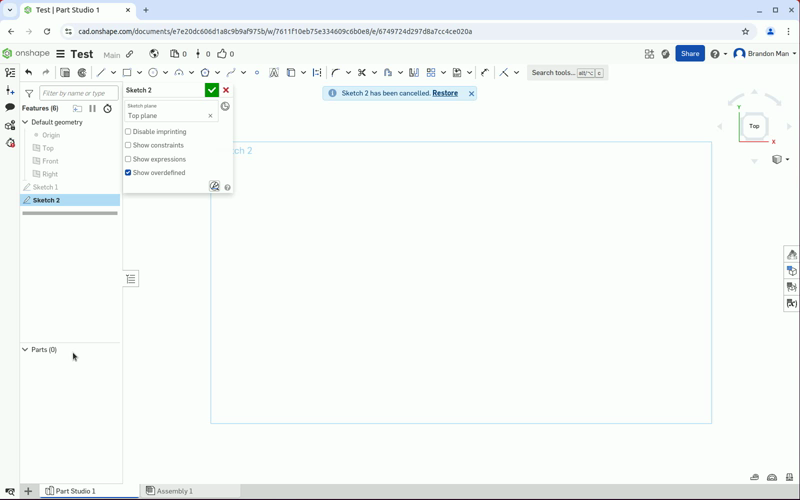
key(y)
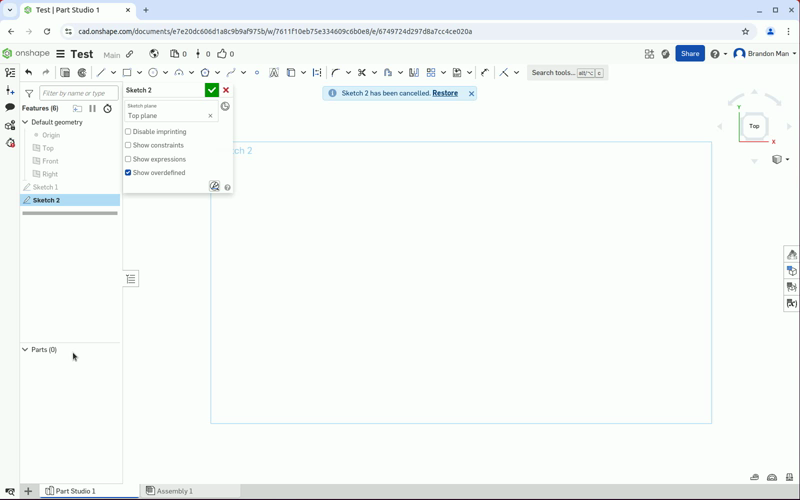
key(c)
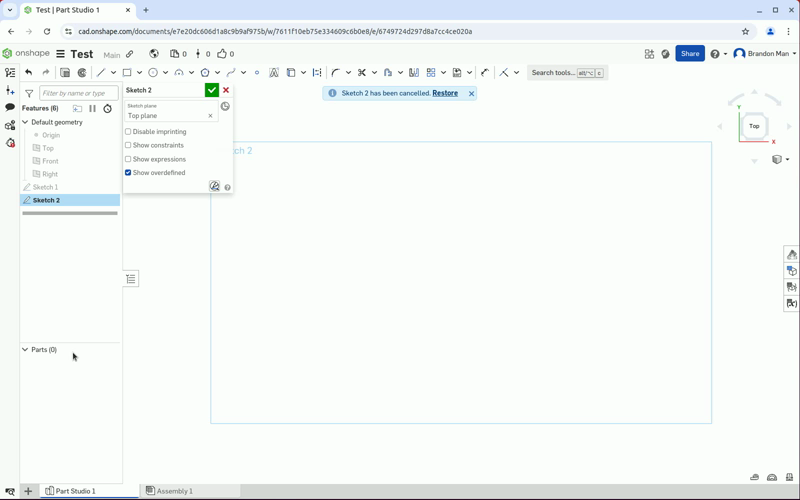
key_down(shift)
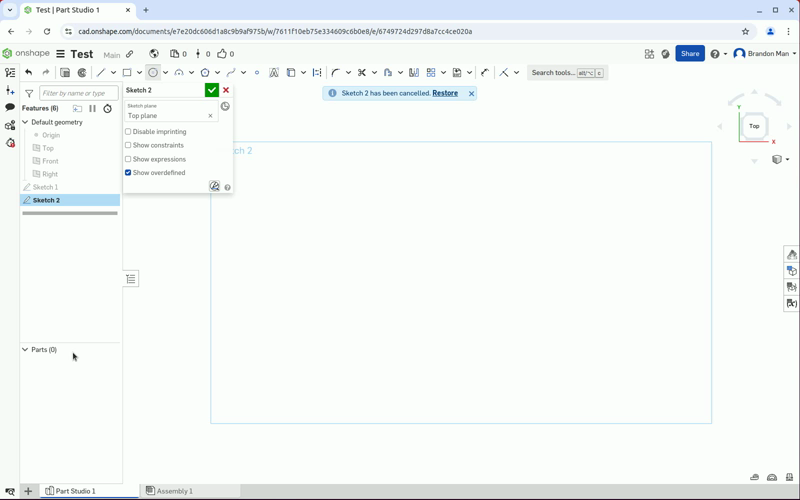
mouse_move(461, 282)
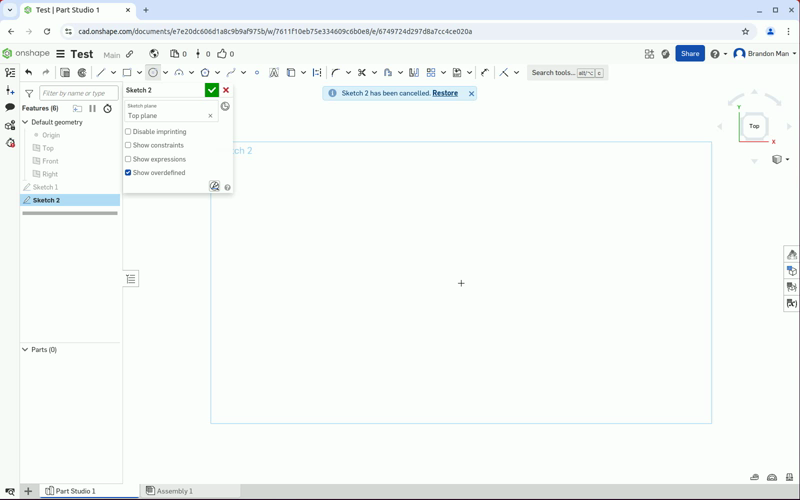
click(461, 282)
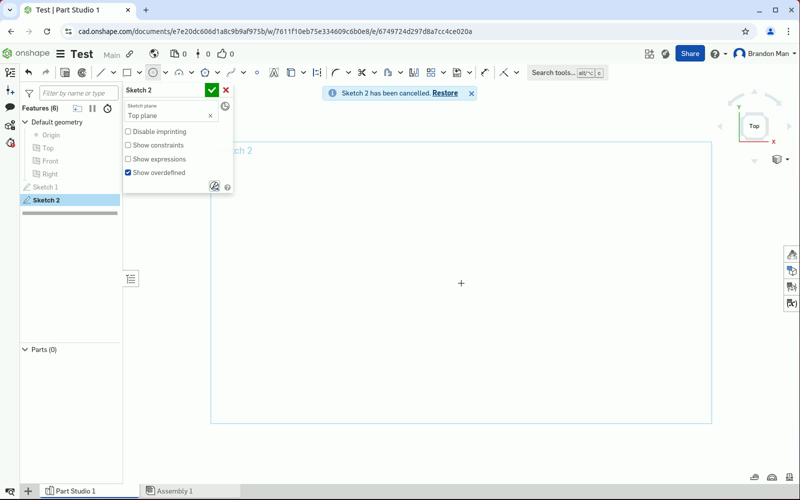
key_up(shift)
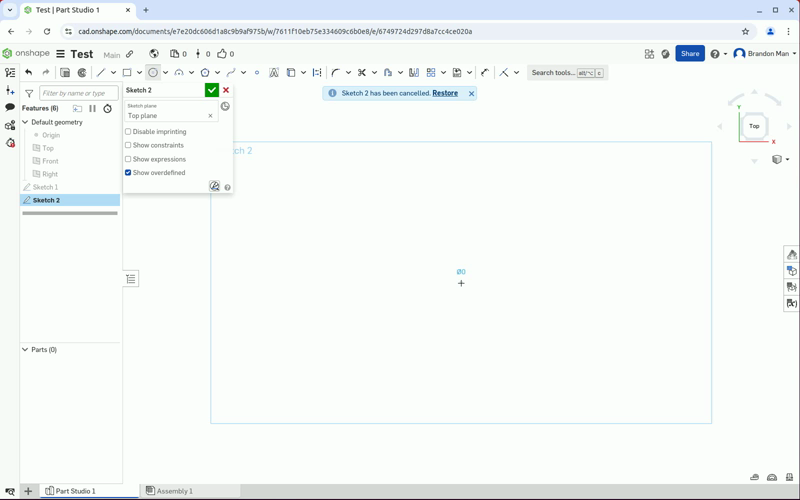
mouse_move(546, 282)
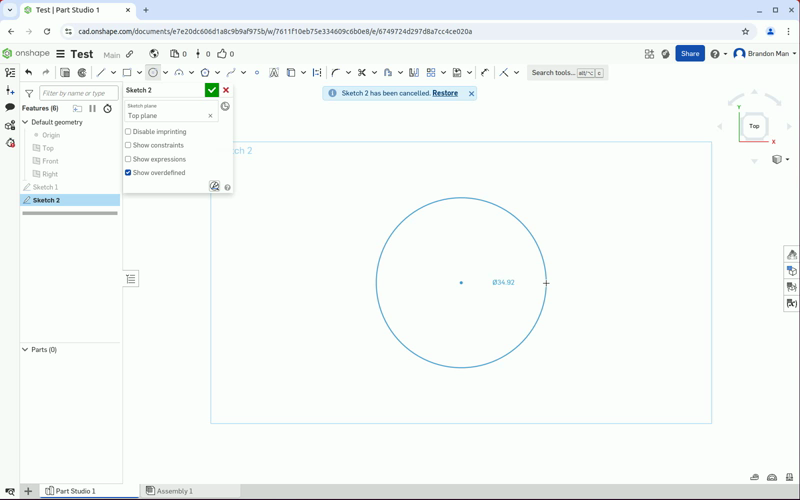
click(546, 282)
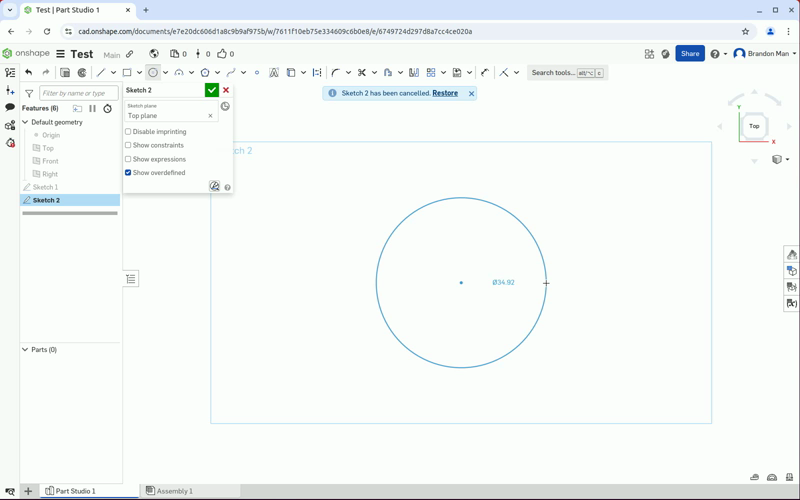
key(esc)
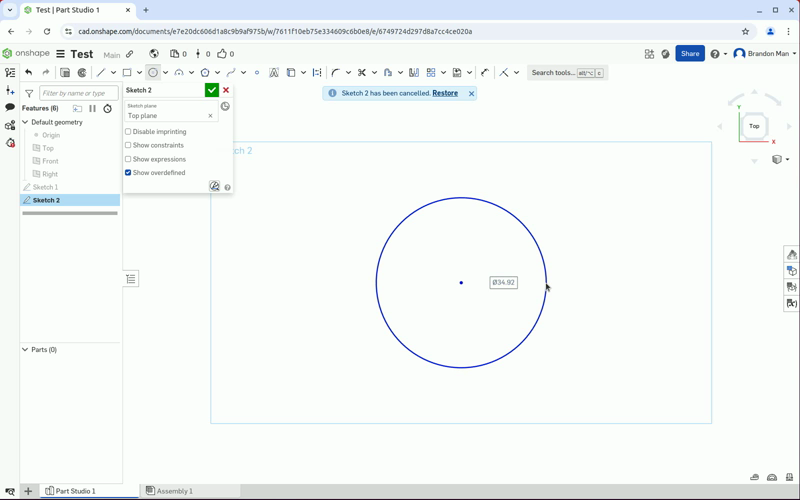
key(c)
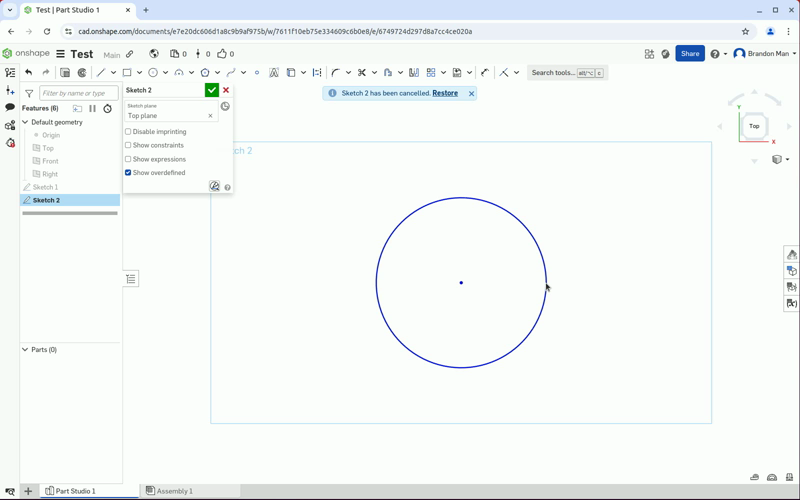
key_down(shift)
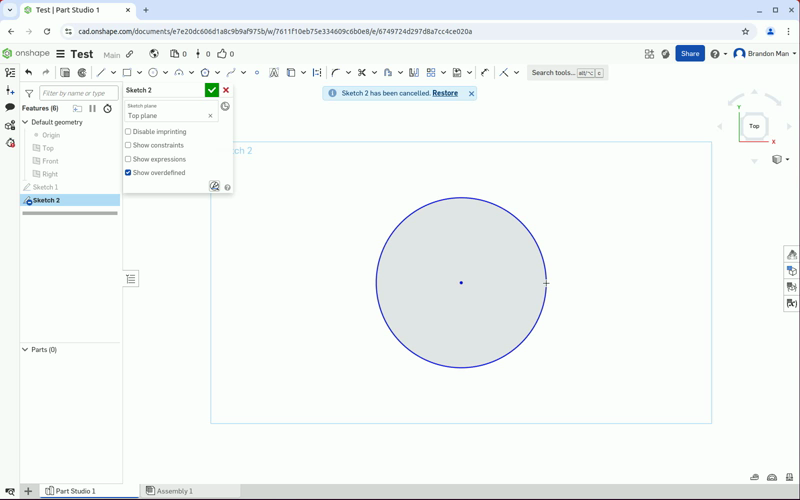
mouse_move(461, 282)
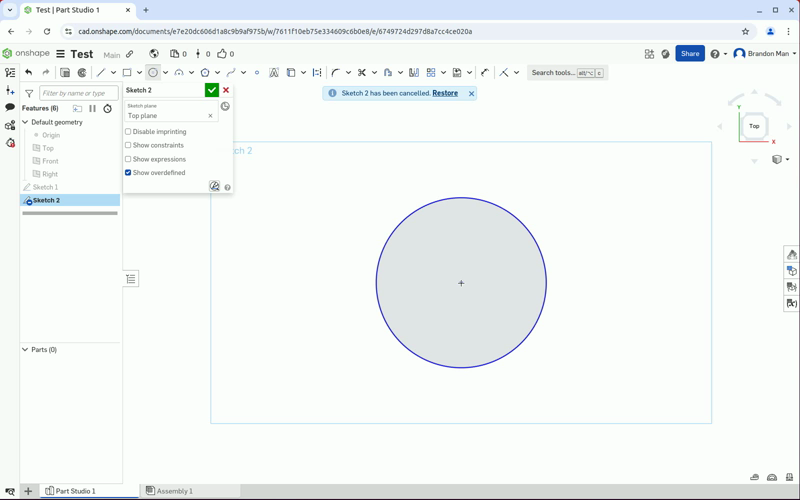
click(461, 282)
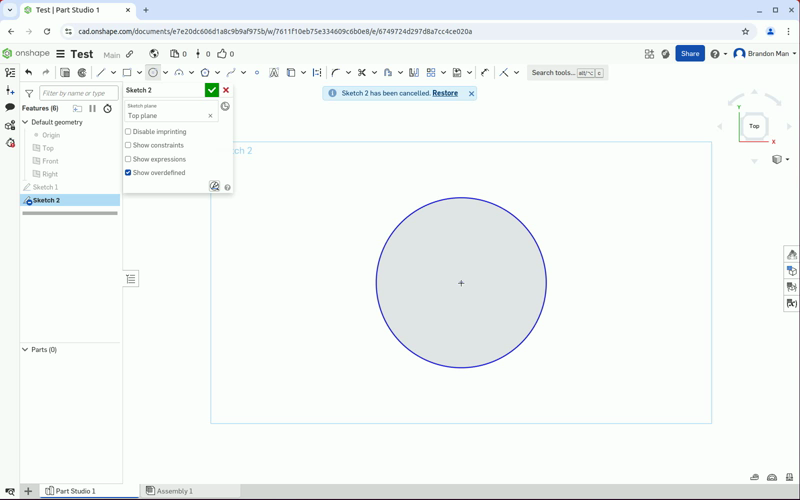
key_up(shift)
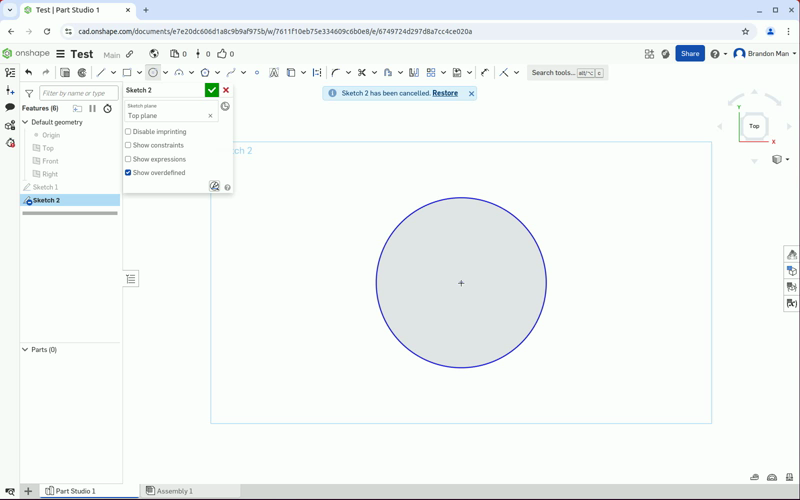
mouse_move(535, 282)
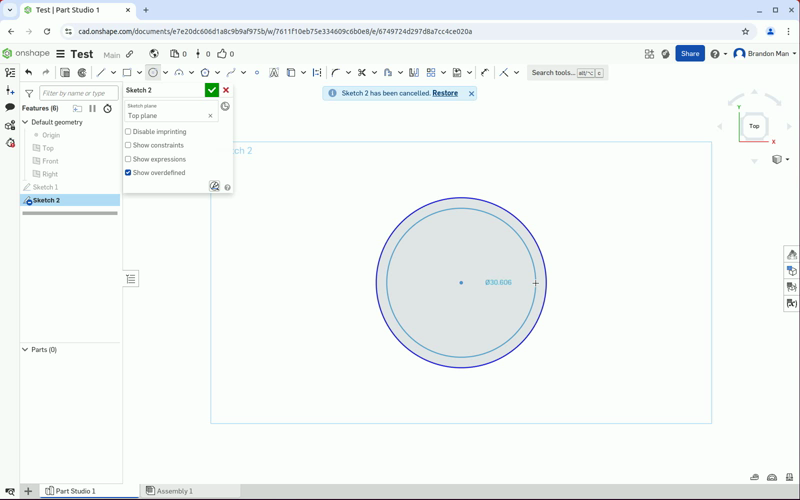
click(535, 282)
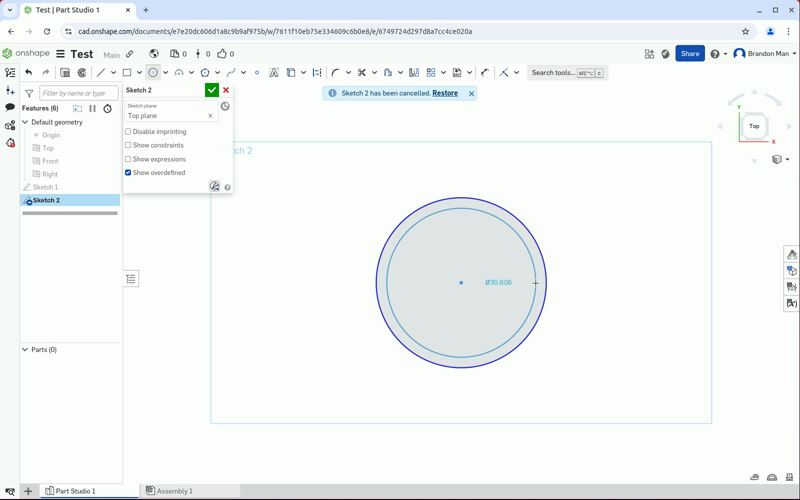
key(esc)
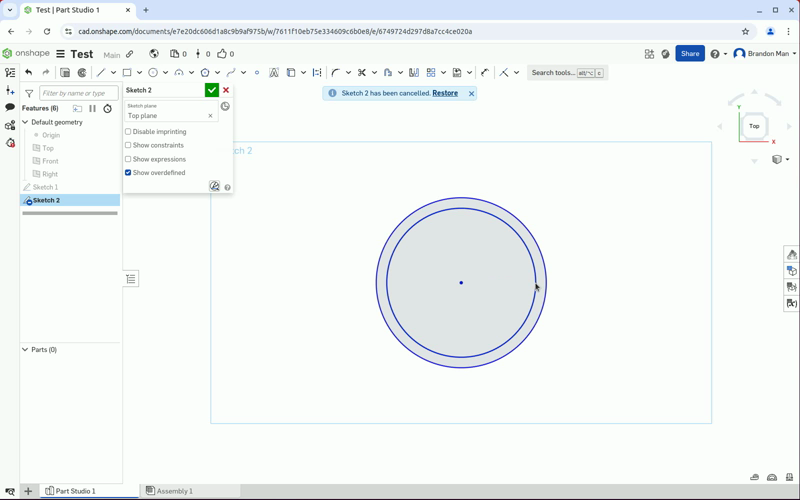
mouse_move(475, 360)
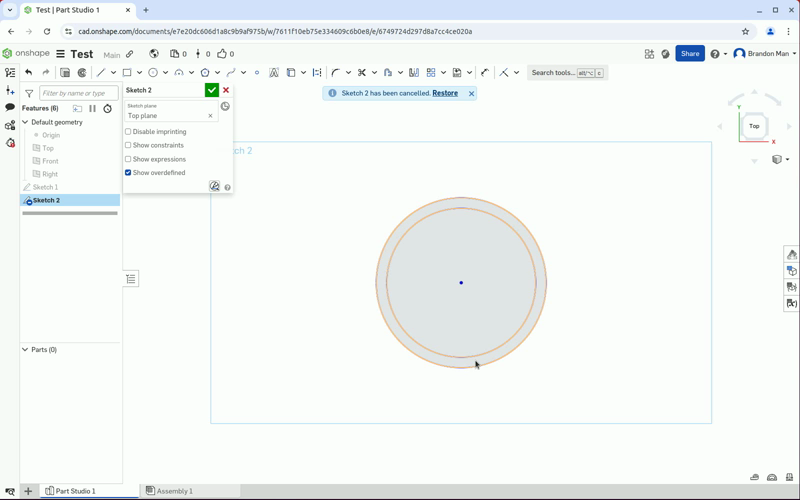
click(475, 360)
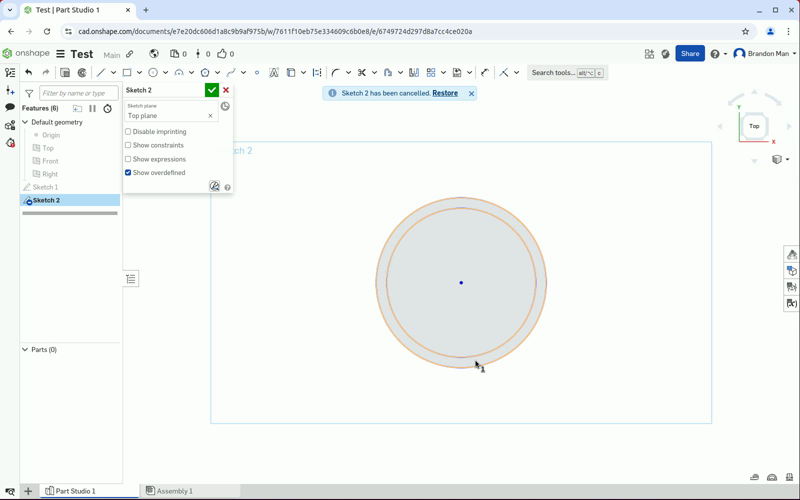
mouse_move(73, 352)
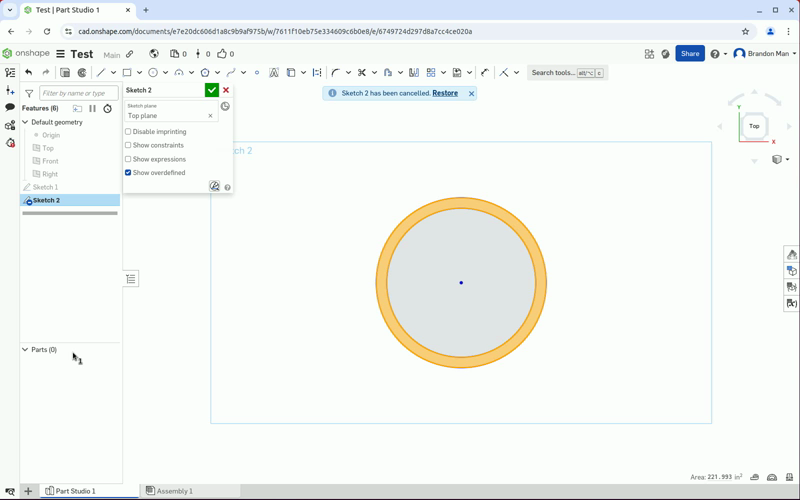
key(shift+y)
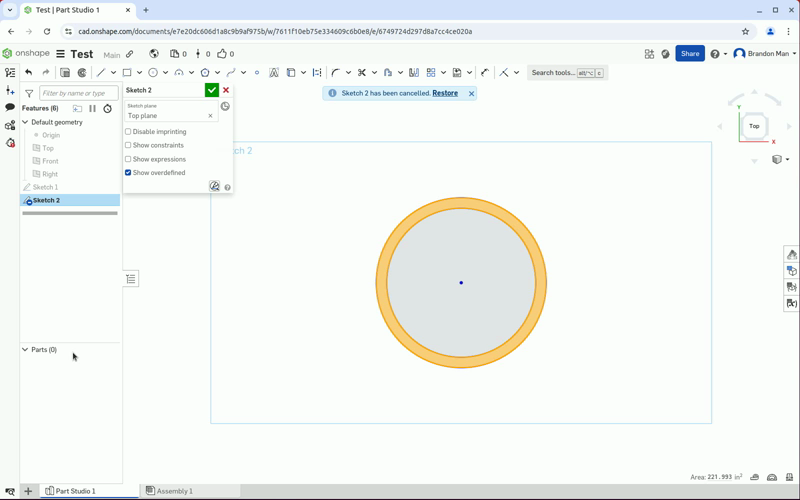
key(shift+e)
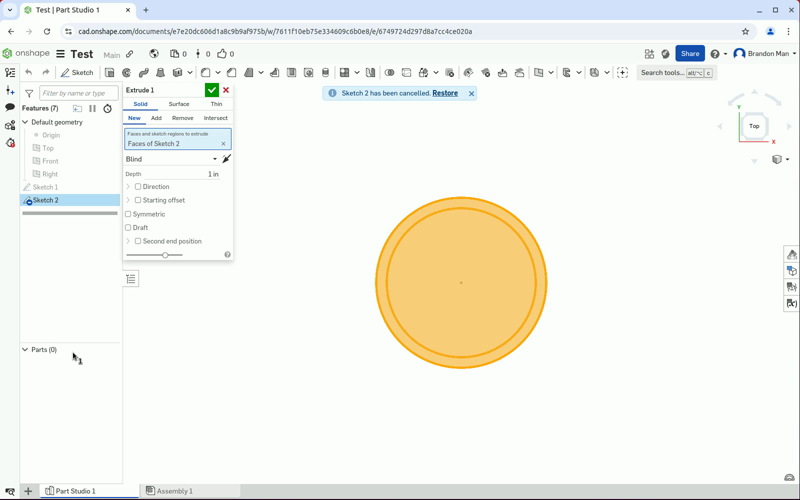
mouse_move(143, 106)
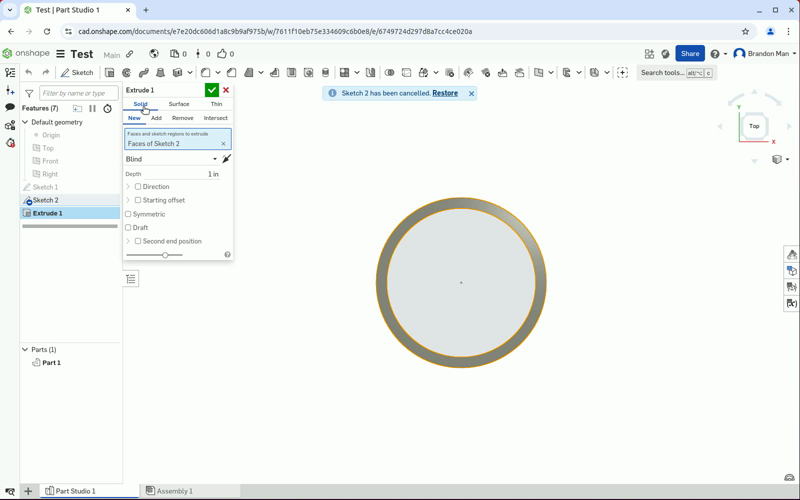
click(143, 106)
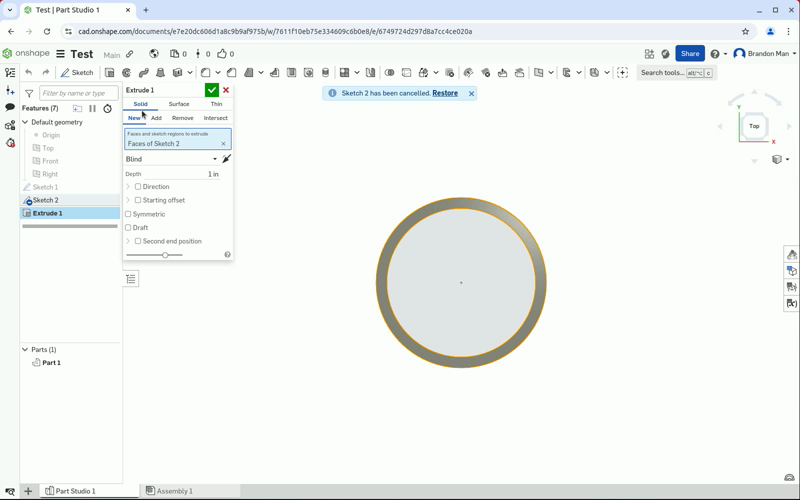
mouse_move(137, 120)
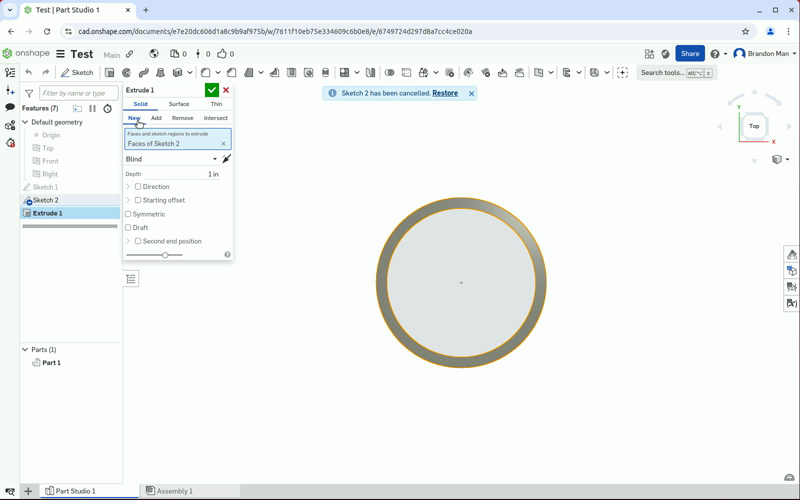
click(137, 120)
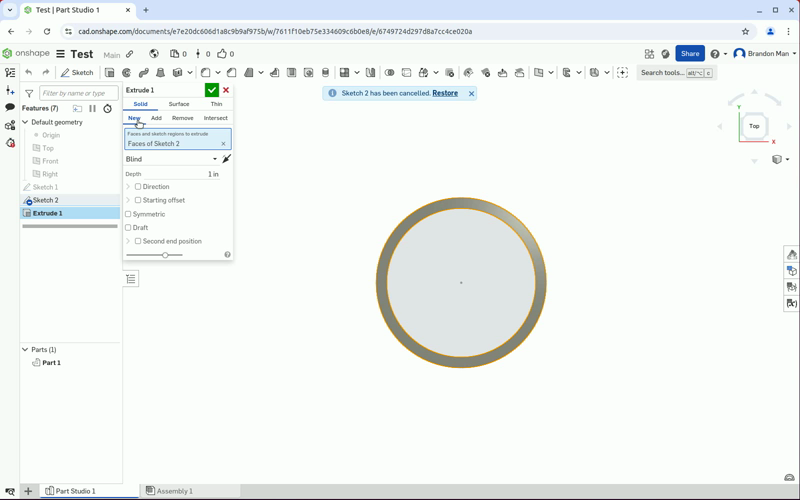
key(tab, 4)
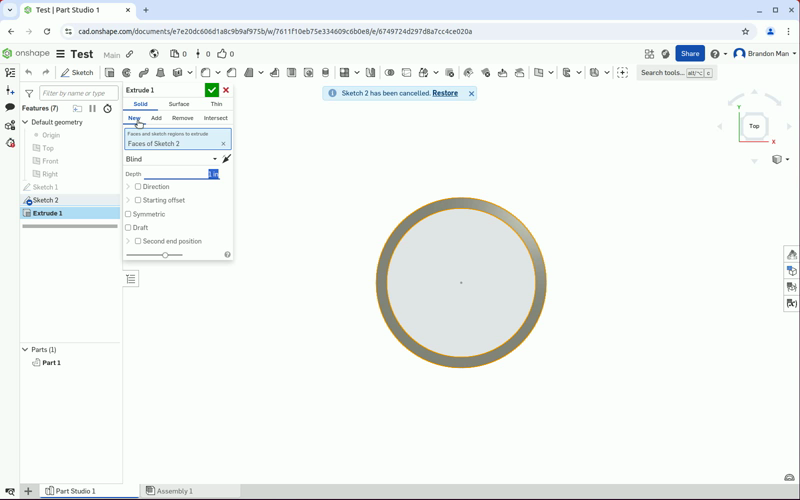
text(23.108)
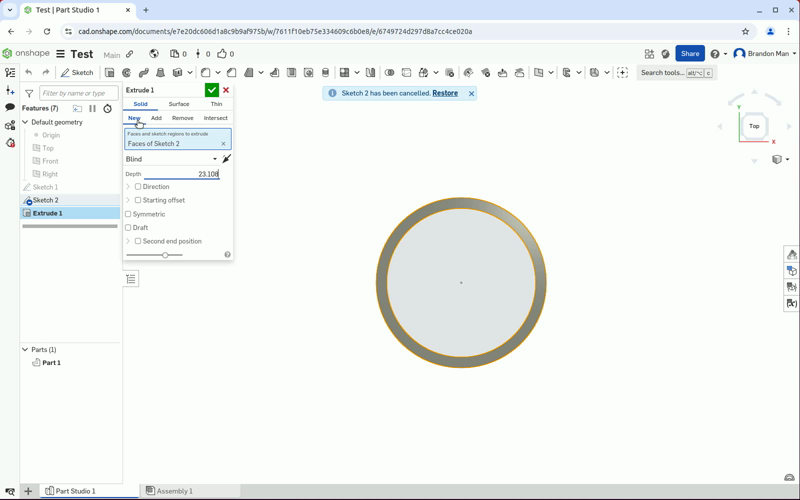
key(enter)
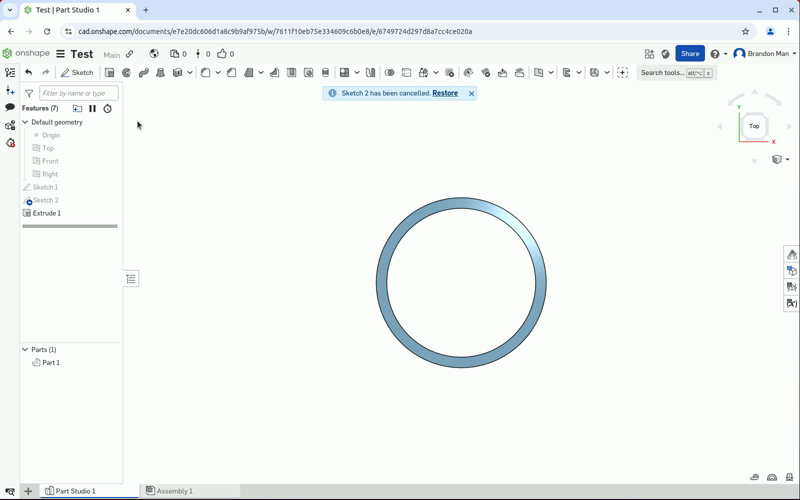
key(shift+h)
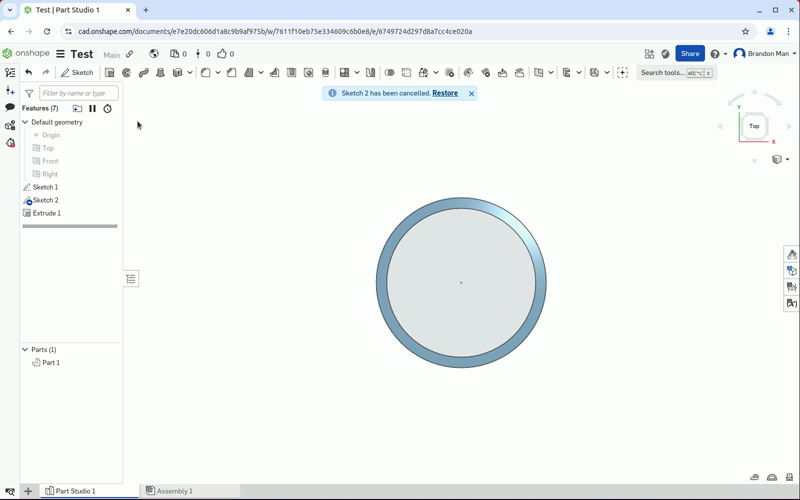
key(shift+h)
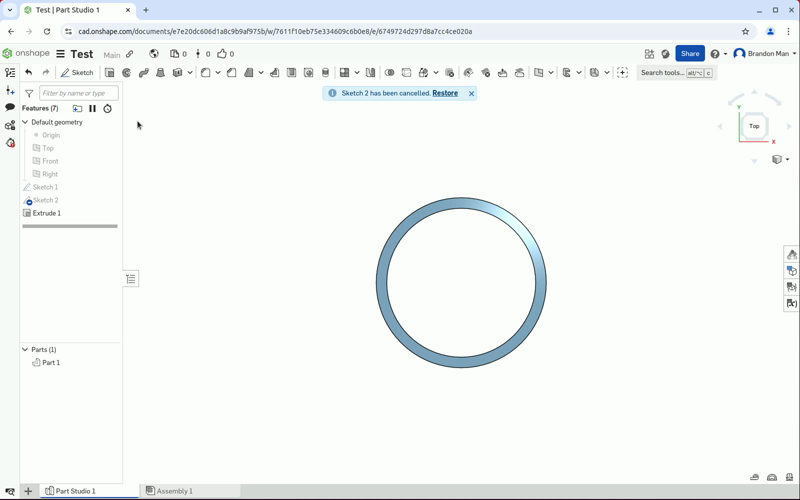
mouse_move(73, 189)
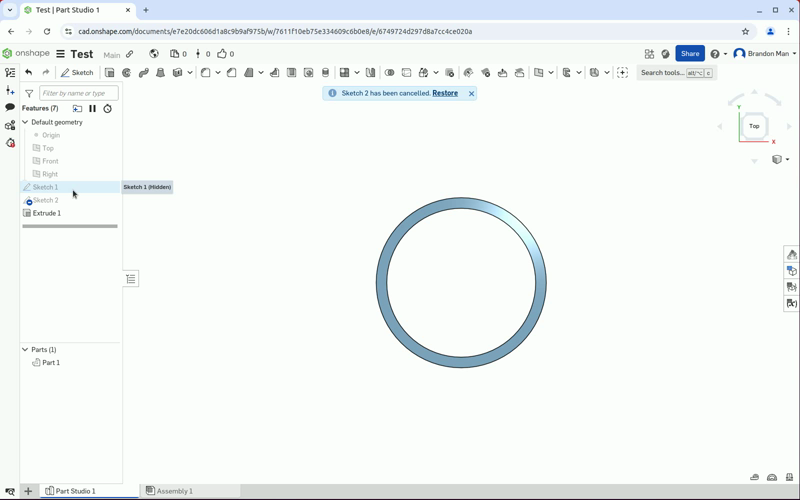
click(73, 189)
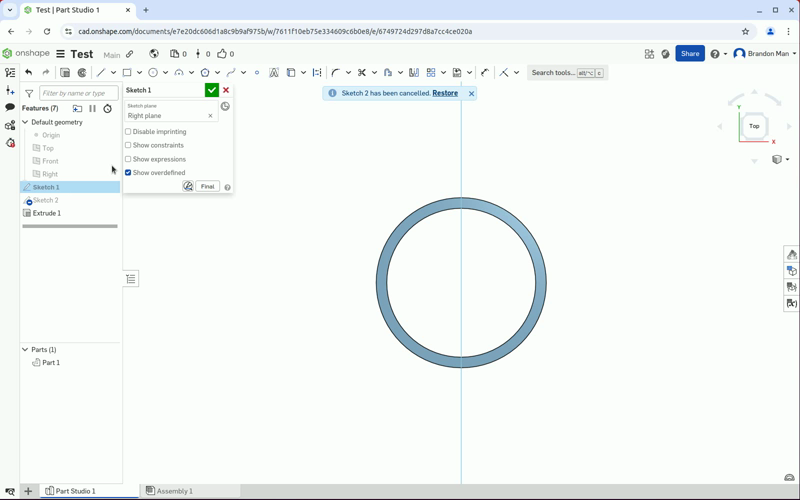
mouse_move(229, 92)
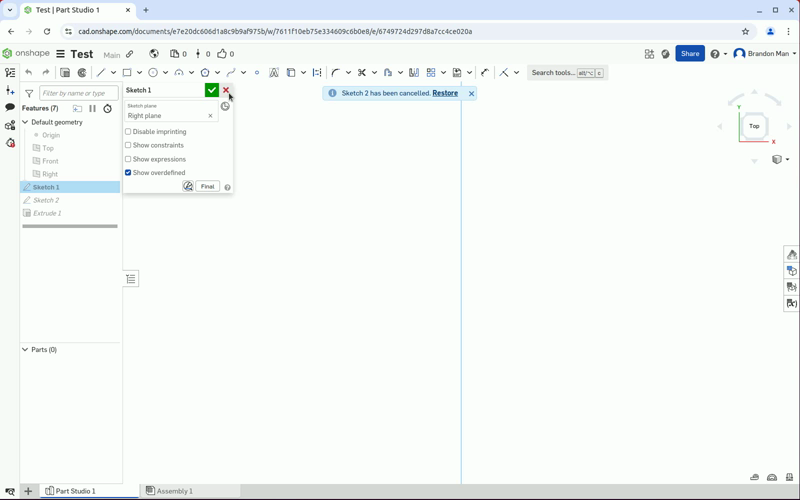
click(229, 92)
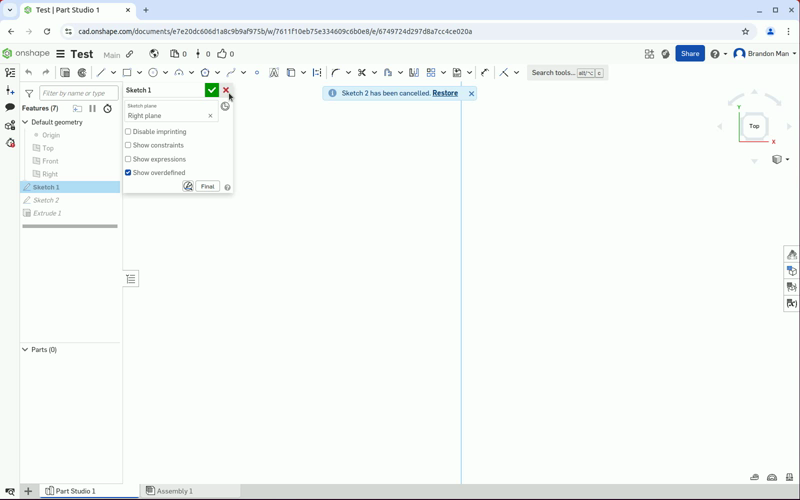
key(shift+s)
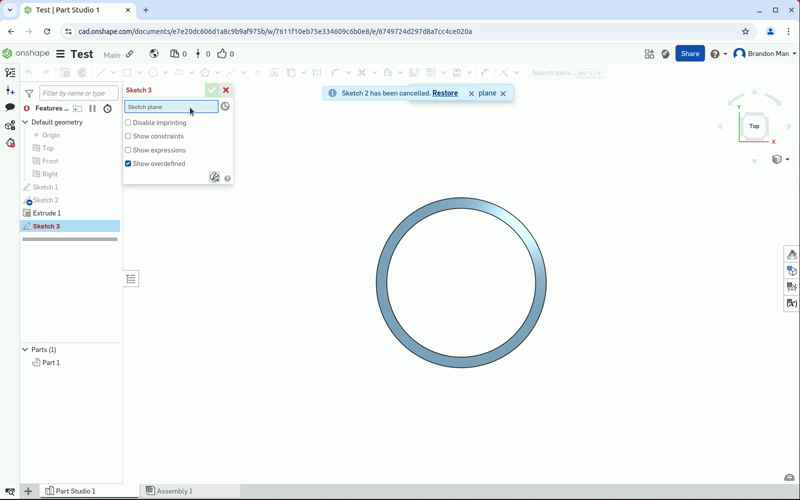
mouse_move(73, 150)
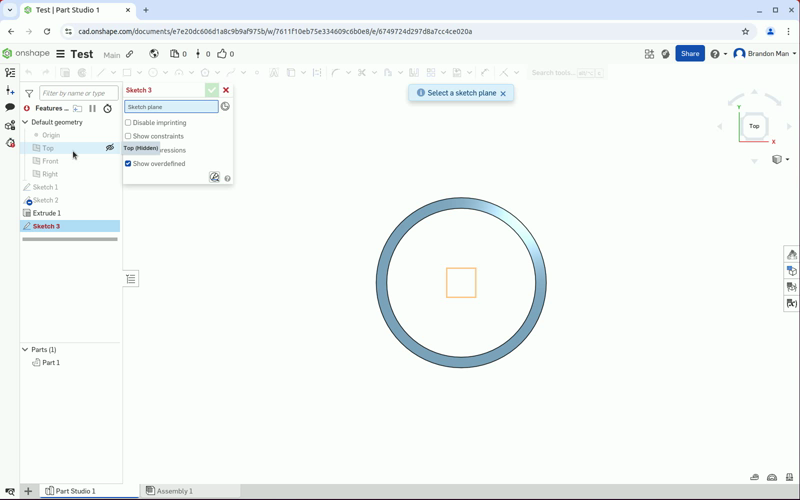
click(73, 150)
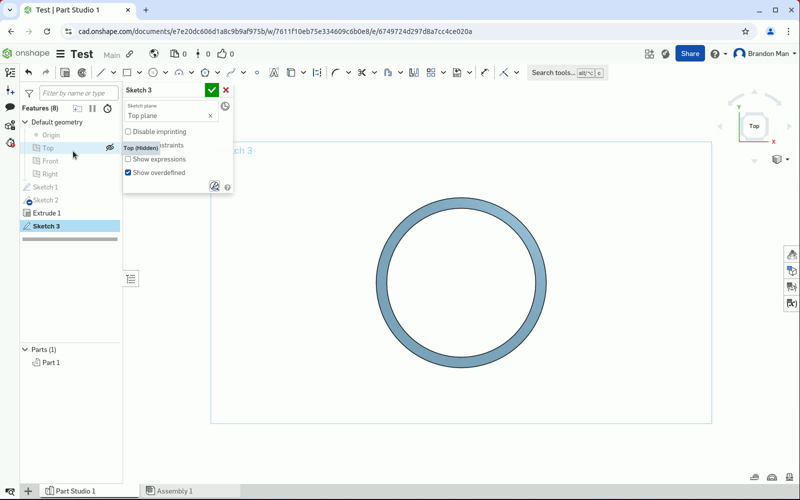
mouse_move(73, 352)
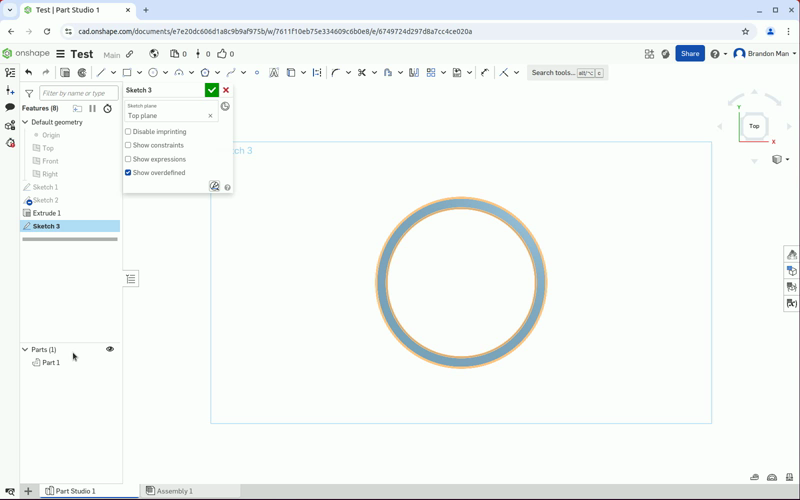
key(y)
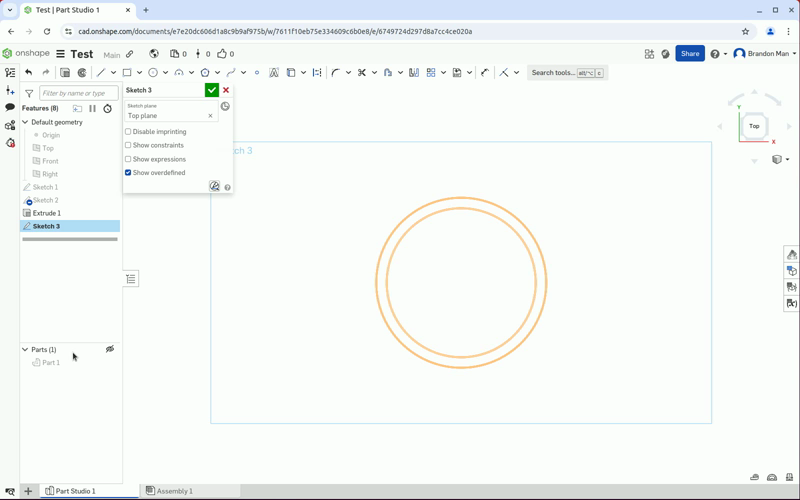
key(c)
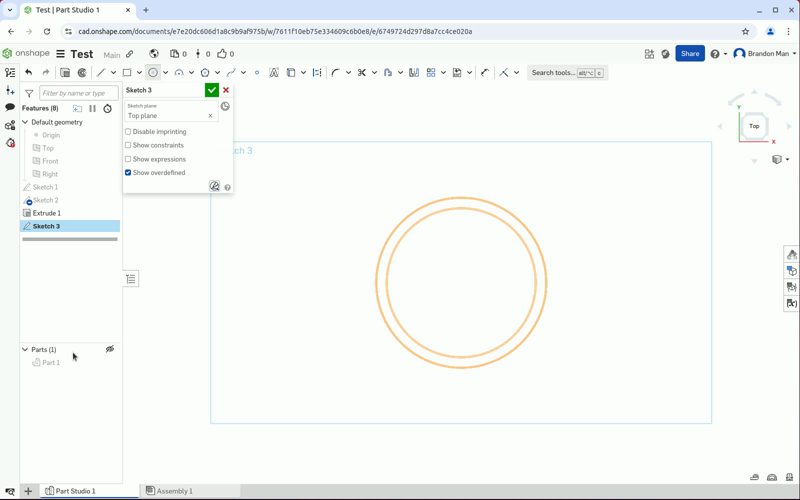
key_down(shift)
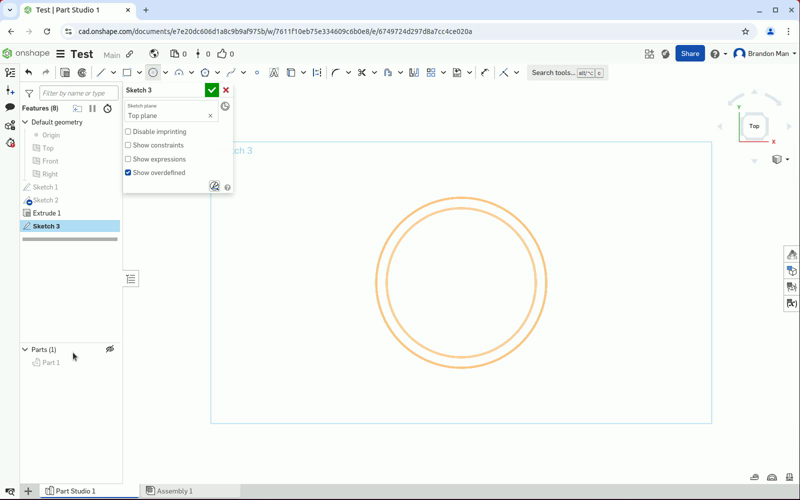
mouse_move(461, 282)
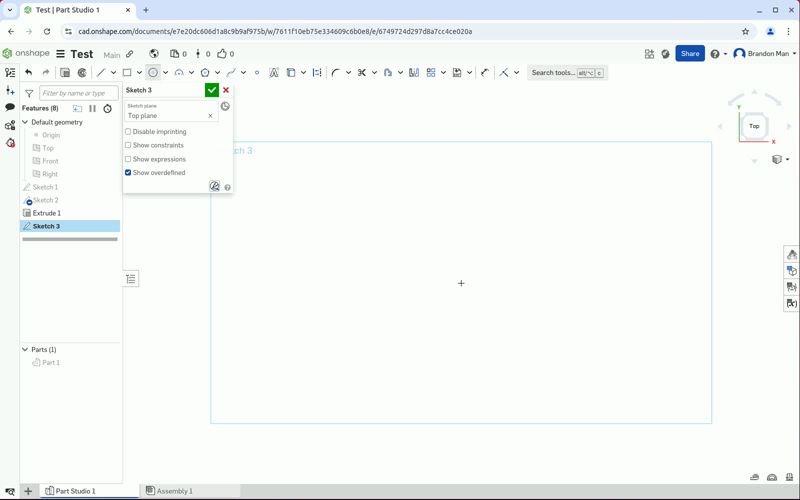
click(461, 282)
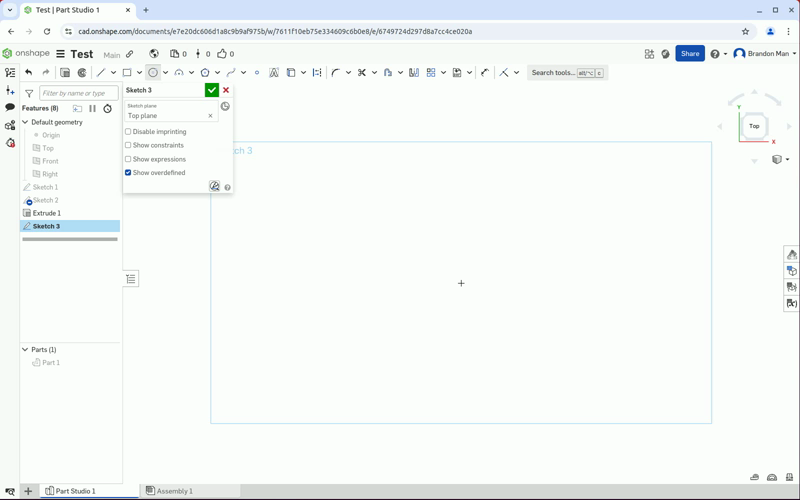
key_up(shift)
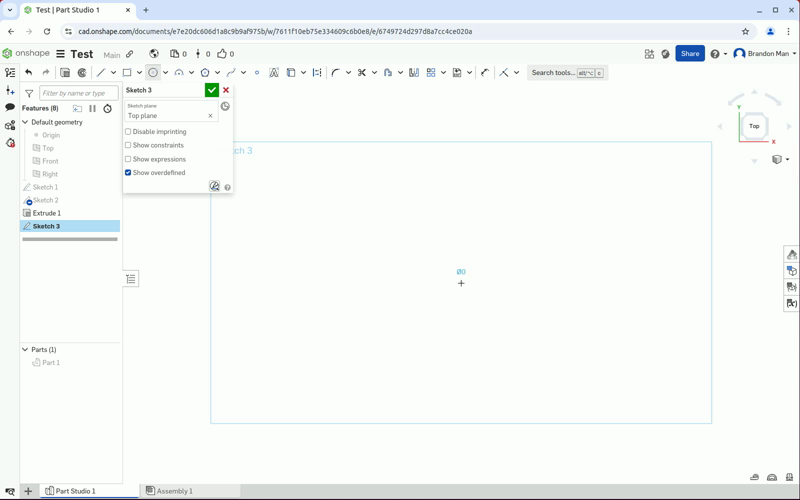
mouse_move(565, 282)
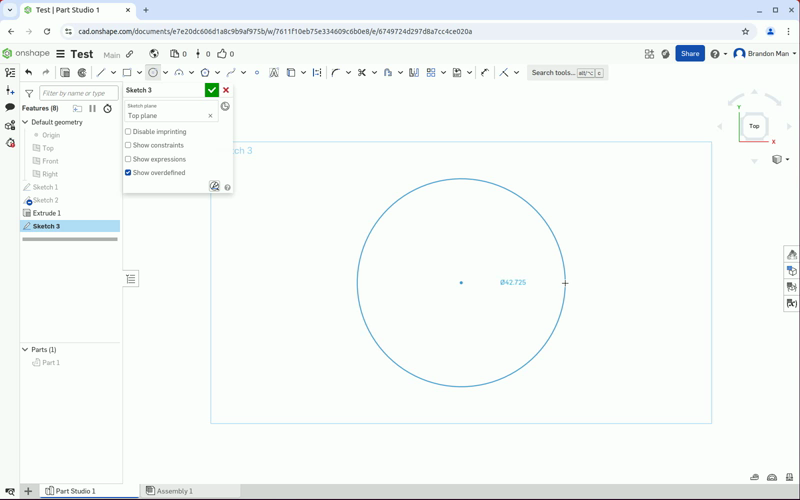
click(565, 282)
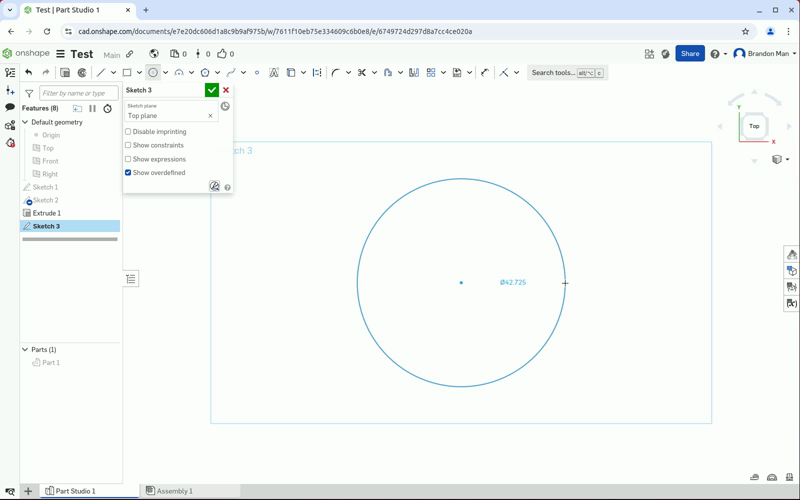
key(esc)
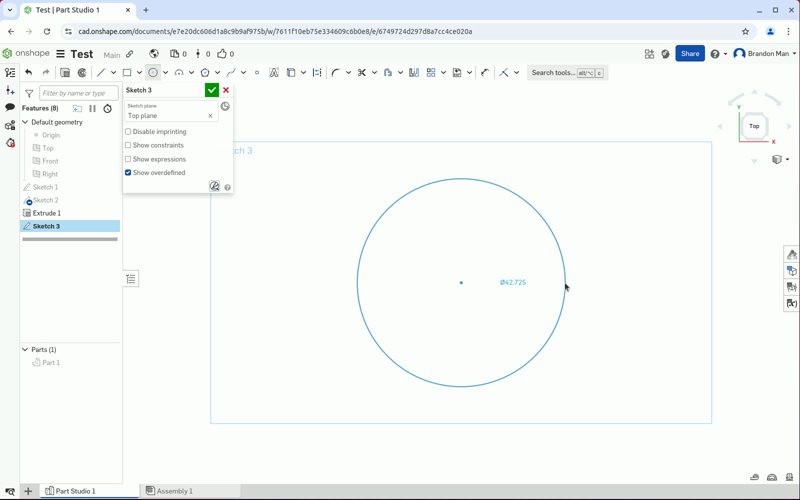
key(c)
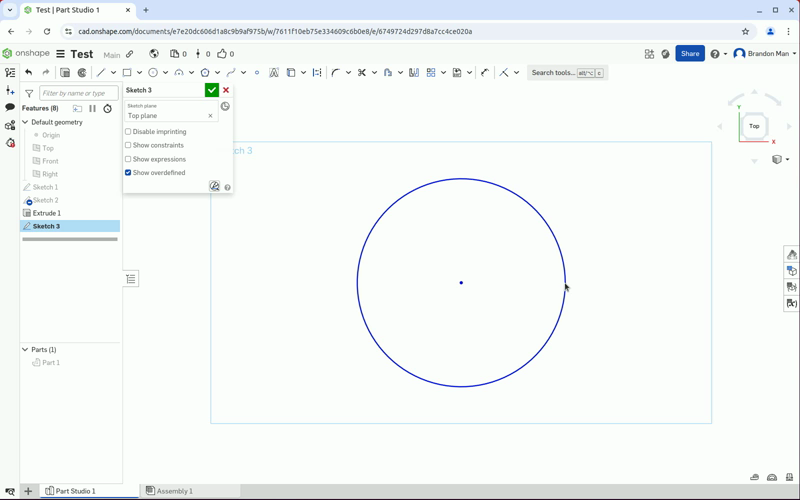
key_down(shift)
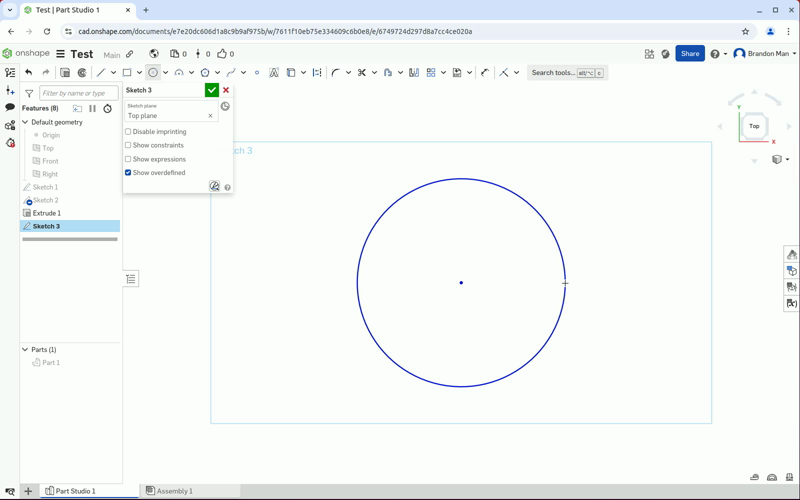
mouse_move(461, 282)
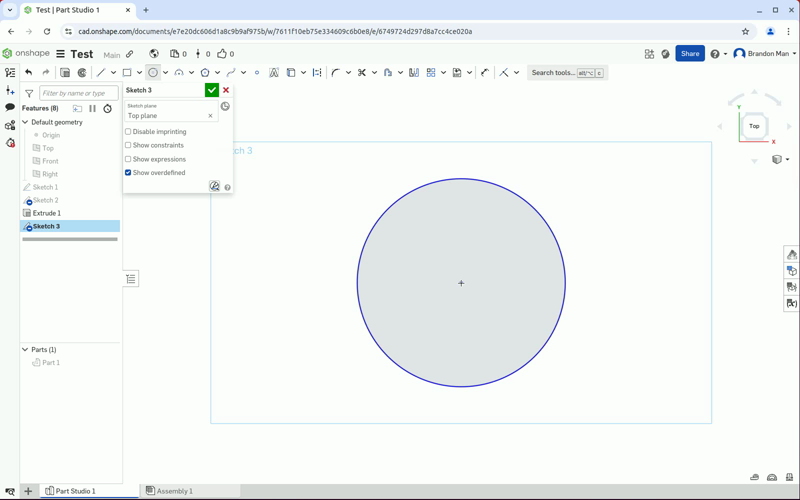
click(461, 282)
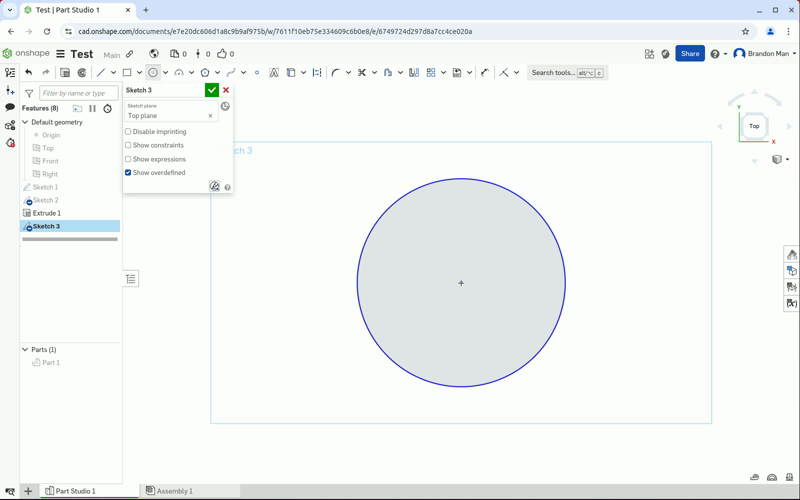
key_up(shift)
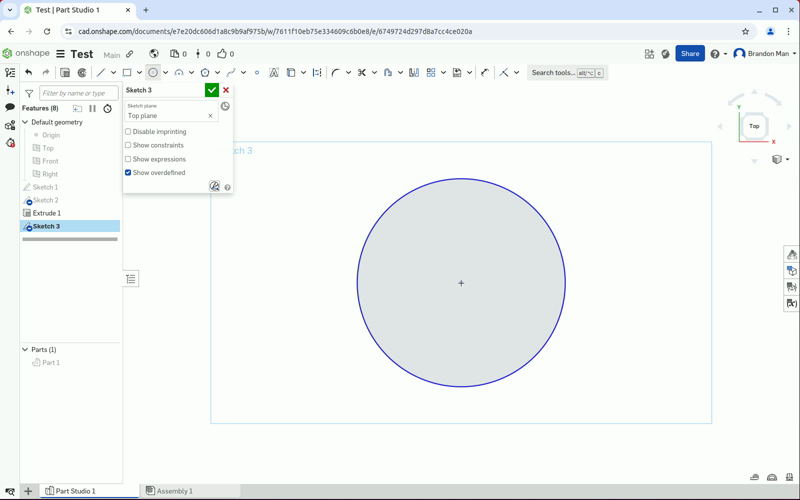
mouse_move(545, 282)
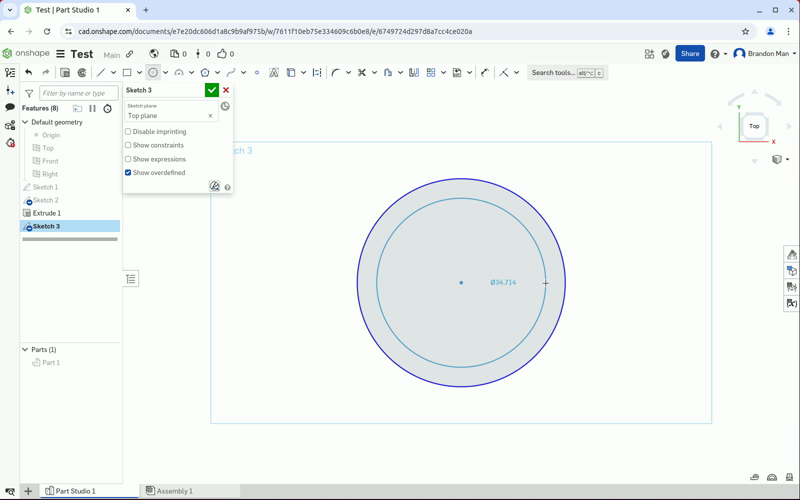
click(545, 282)
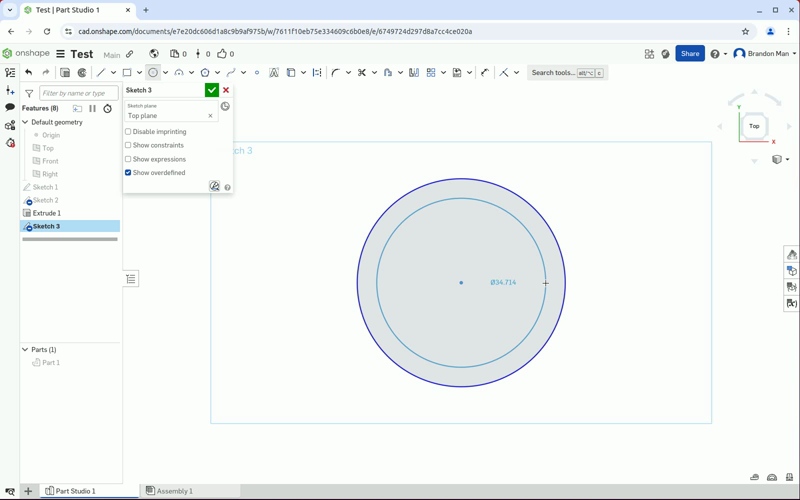
key(esc)
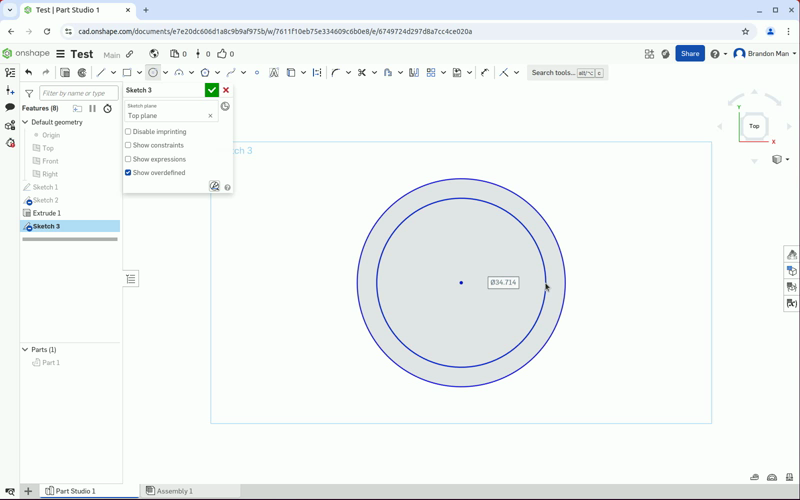
mouse_move(372, 318)
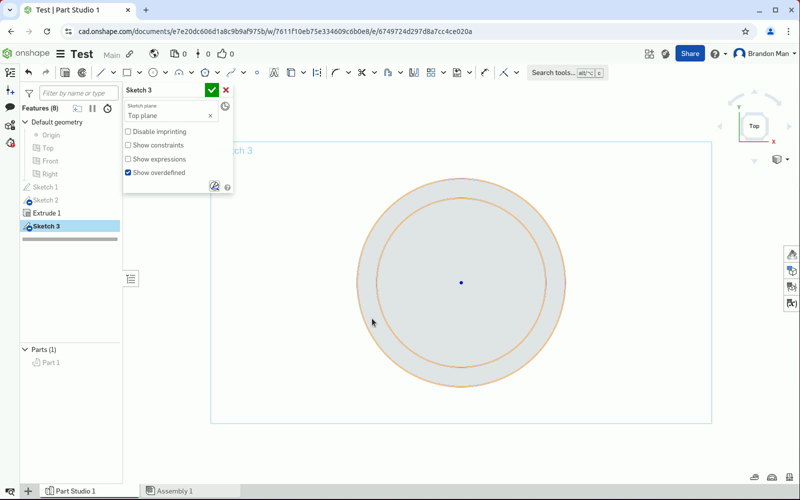
click(372, 318)
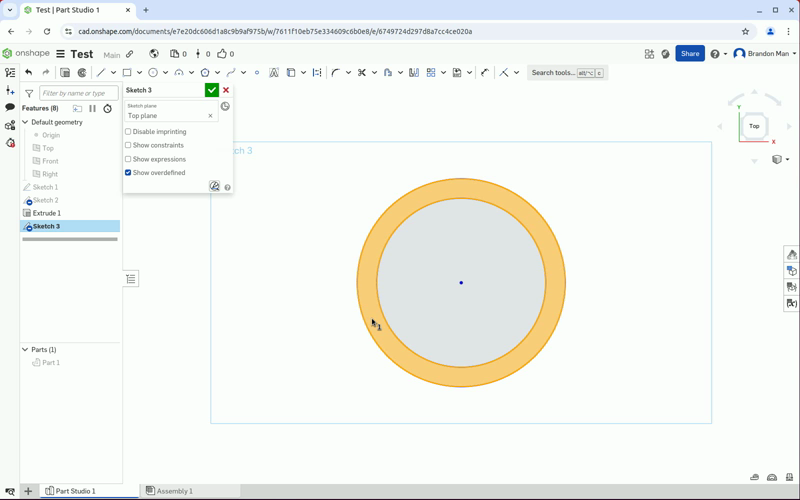
mouse_move(73, 352)
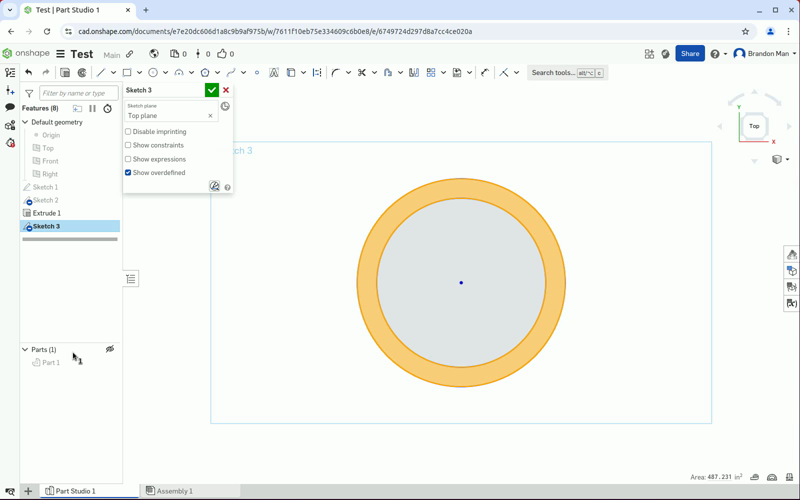
key(shift+y)
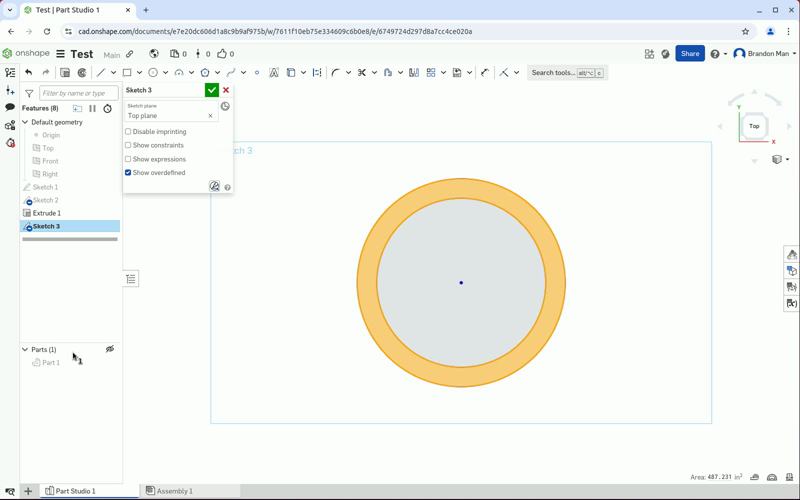
key(shift+e)
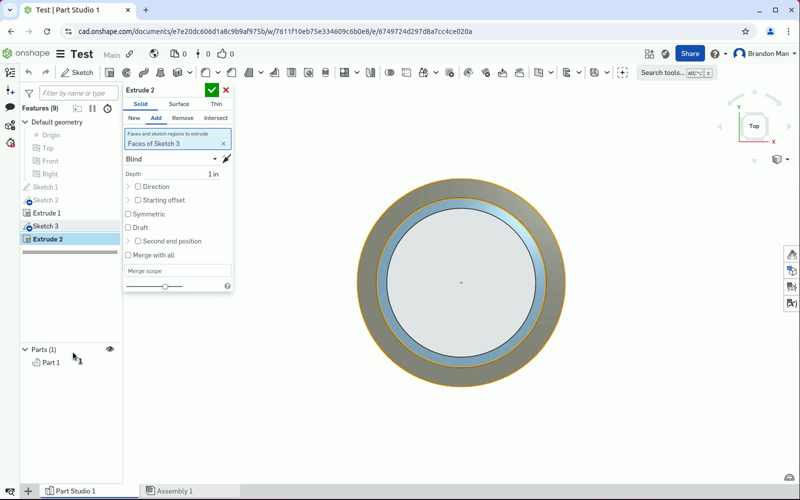
mouse_move(143, 106)
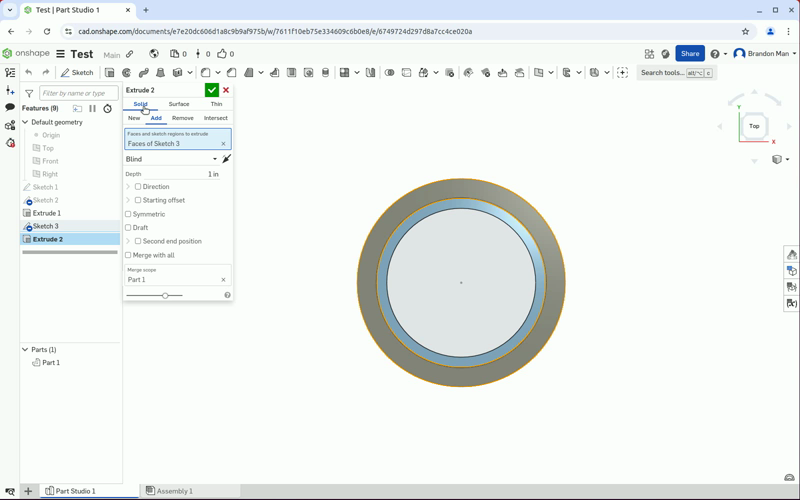
click(143, 106)
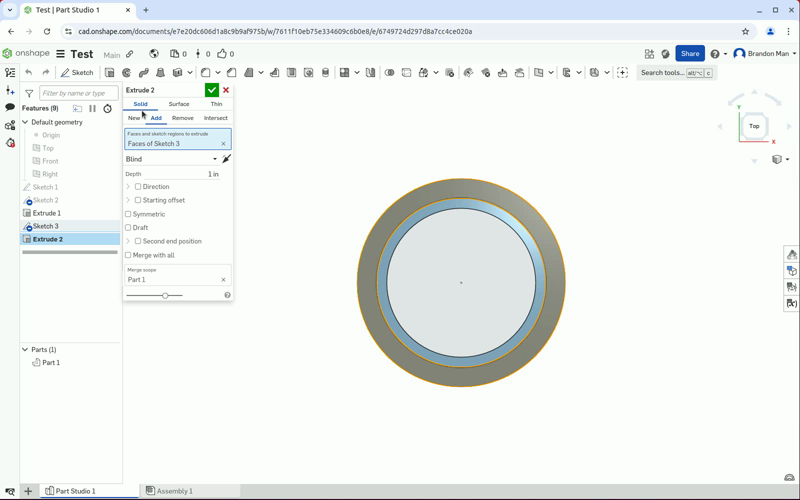
mouse_move(137, 120)
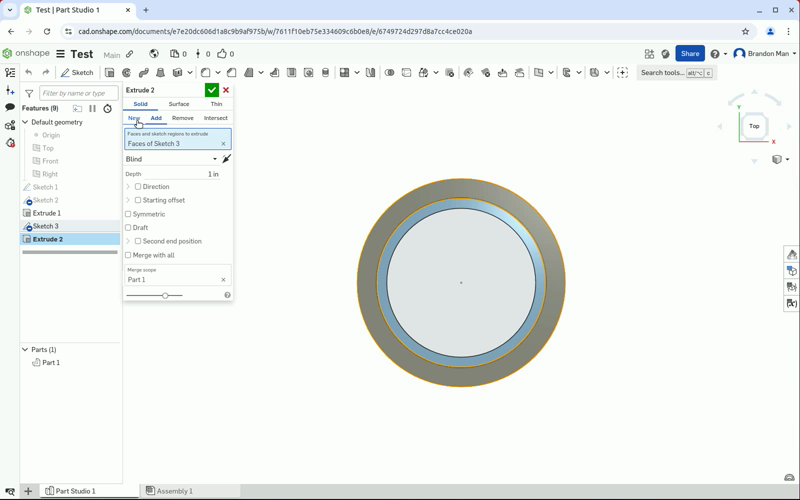
click(137, 120)
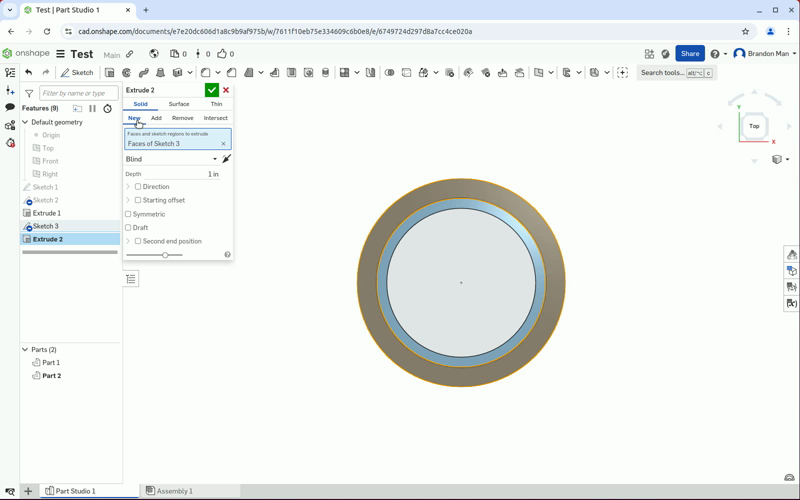
key(tab, 4)
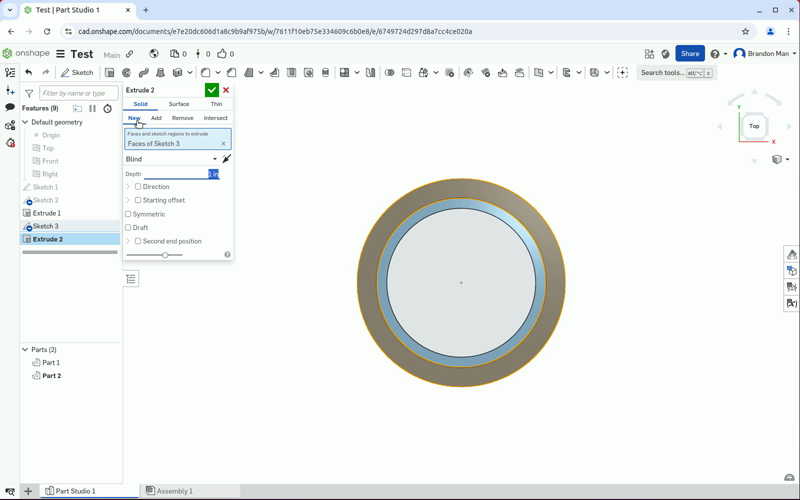
text(7.703)
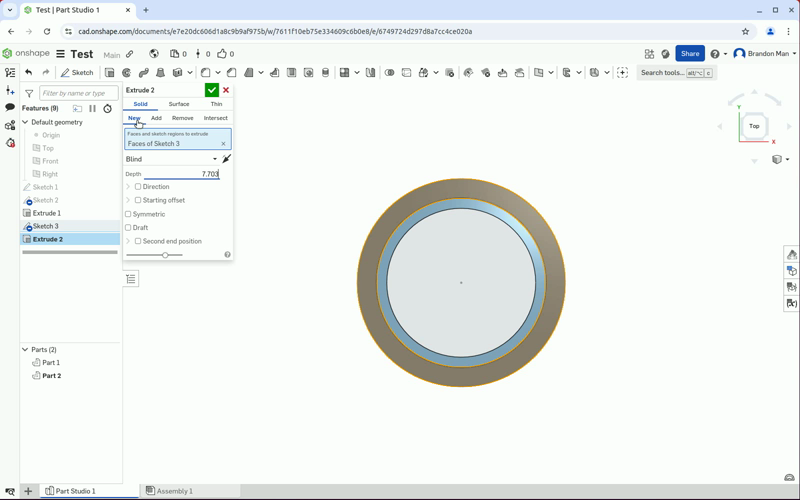
key(enter)
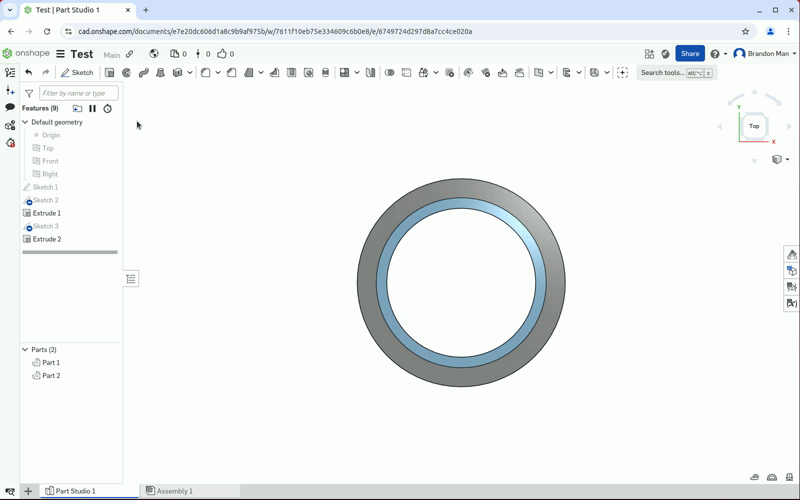
key(shift+h)
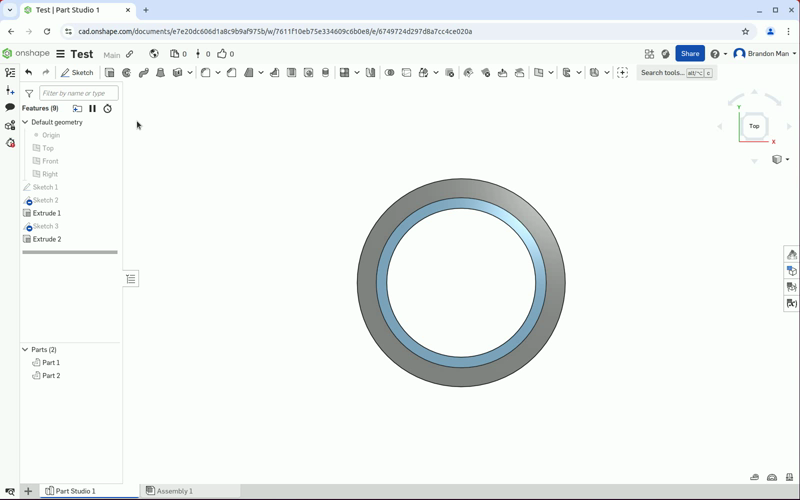
key(shift+h)
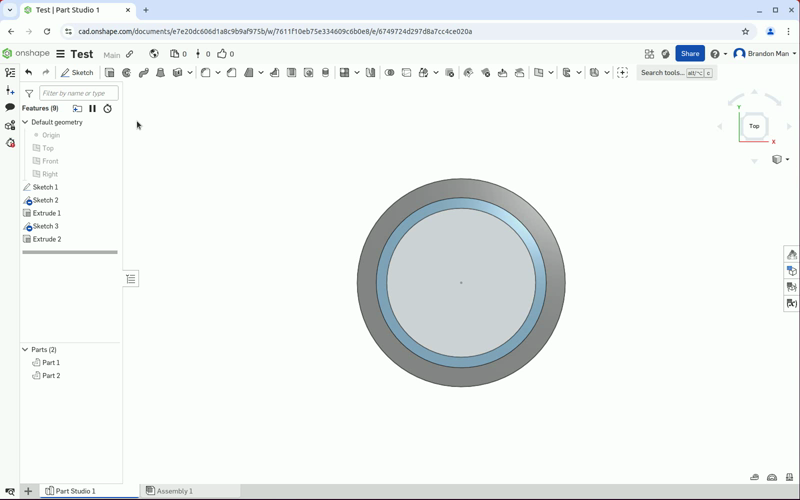
key(shift+7)
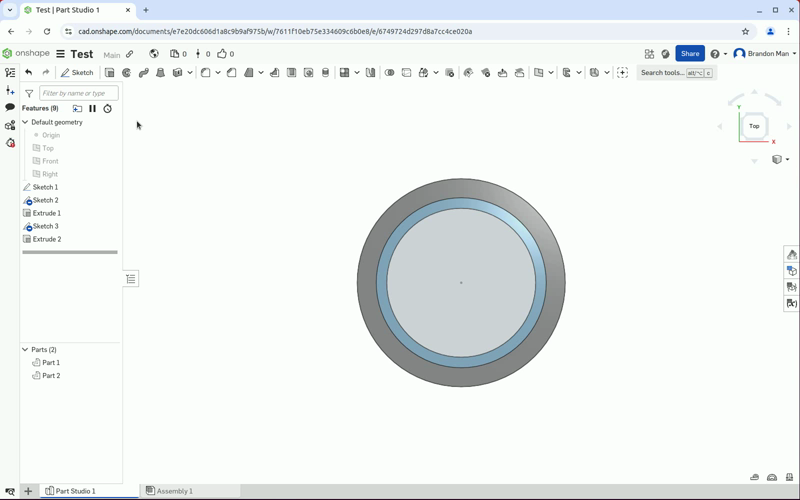
key(up, 3)
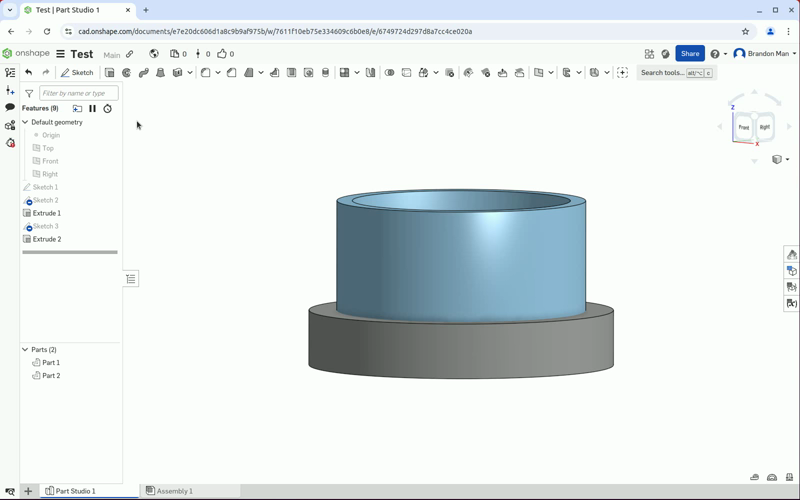
key(left, 3)
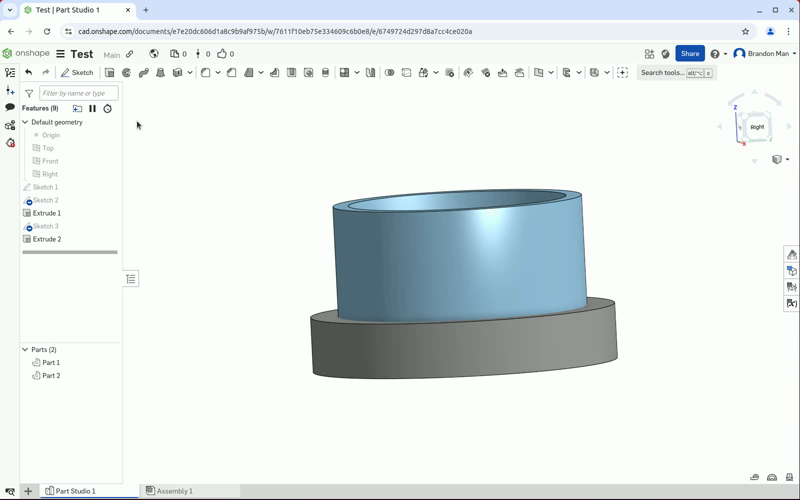
key(right, 3)
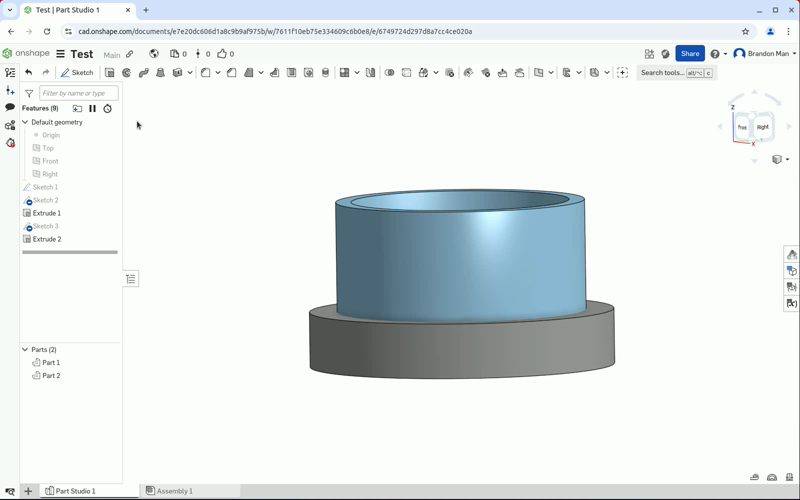
key(down, 3)
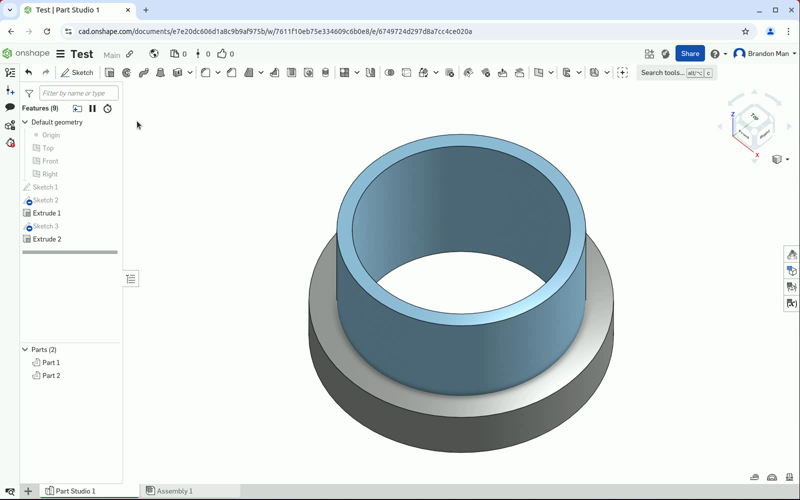
mouse_move(73, 189)
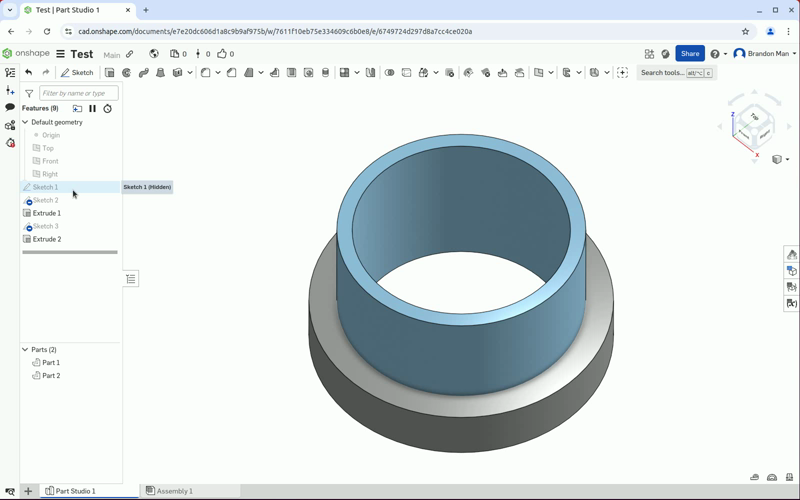
click(73, 189)